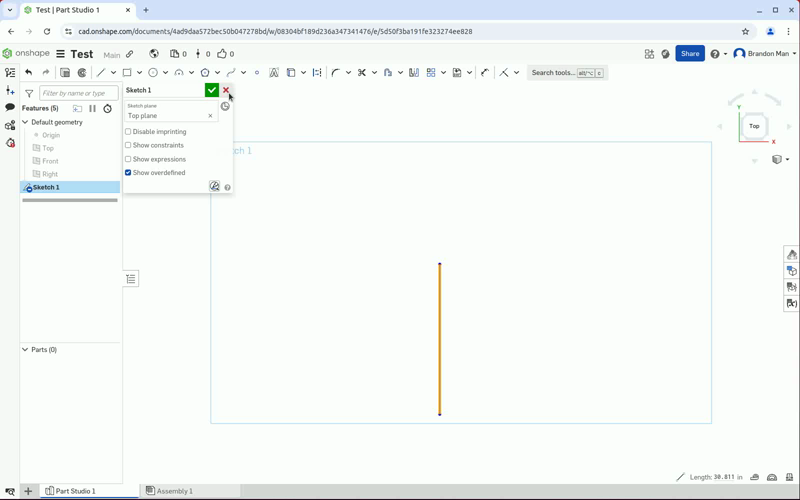
key(shift+h)
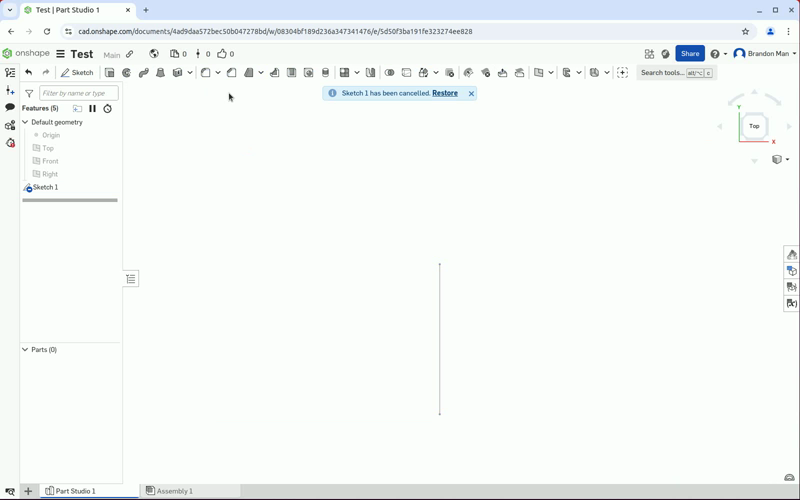
key(shift+s)
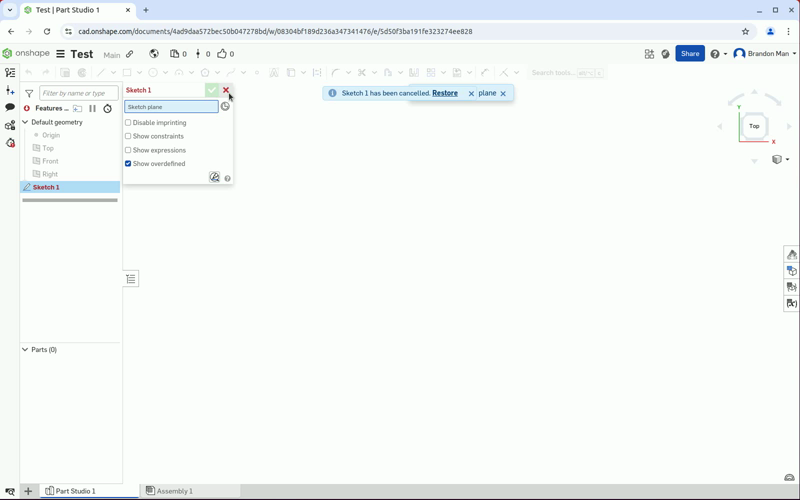
mouse_move(73, 150)
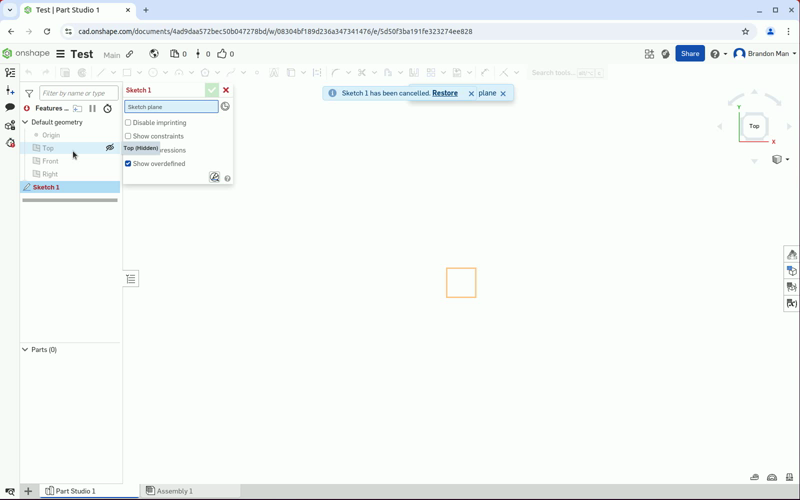
click(73, 150)
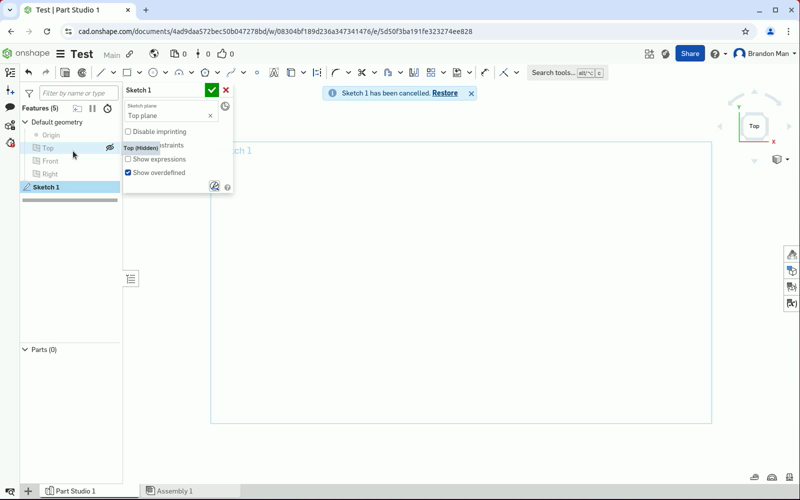
mouse_move(73, 352)
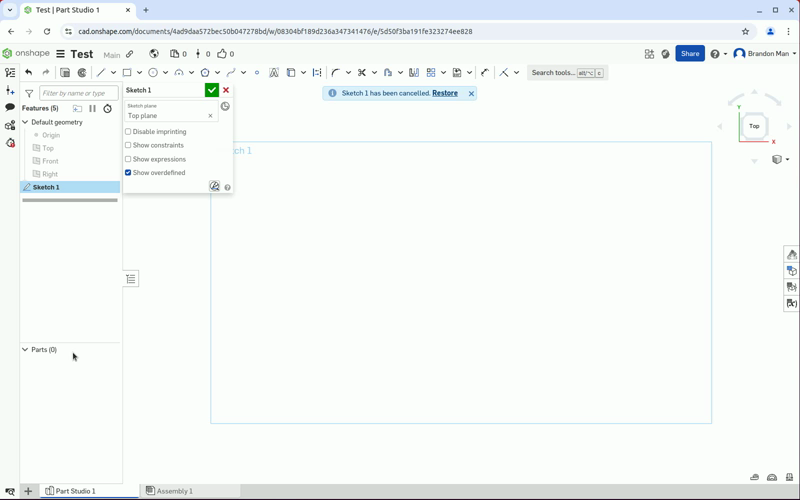
key(y)
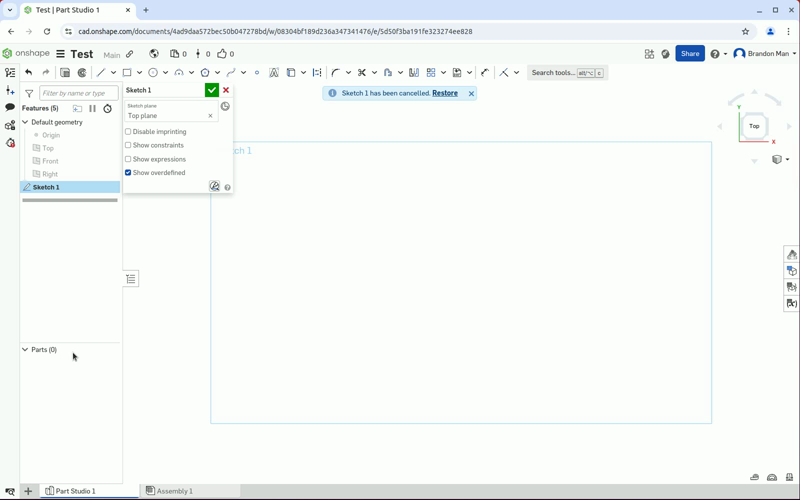
key(c)
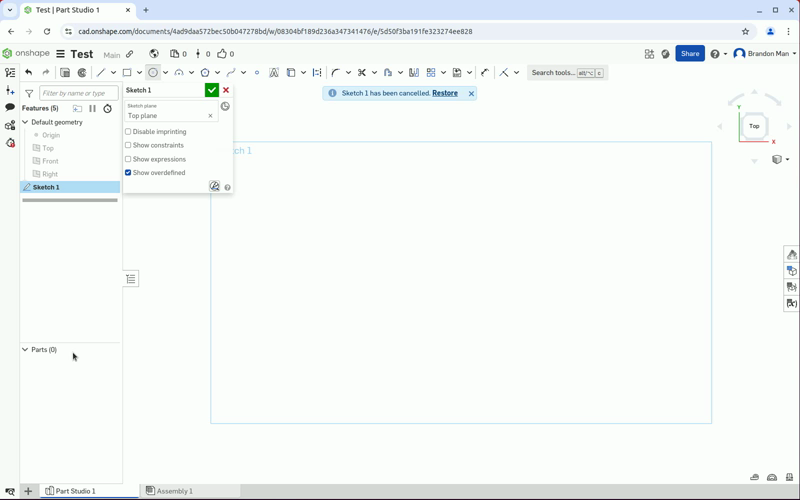
key_down(shift)
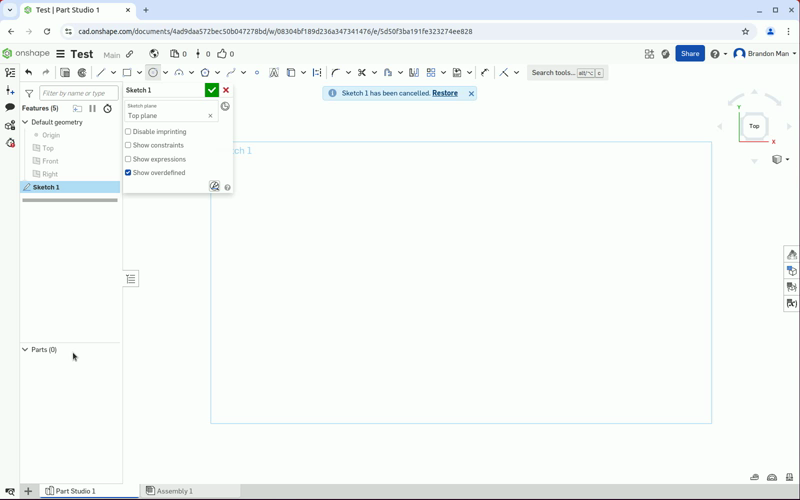
mouse_move(461, 282)
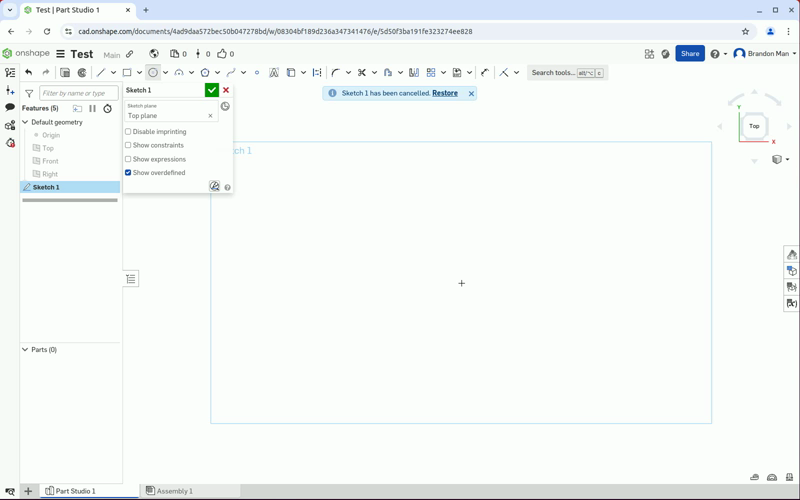
click(461, 282)
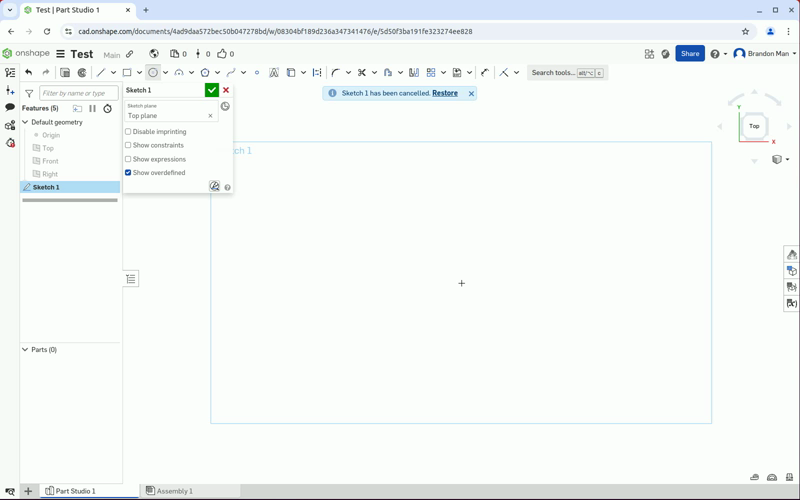
key_up(shift)
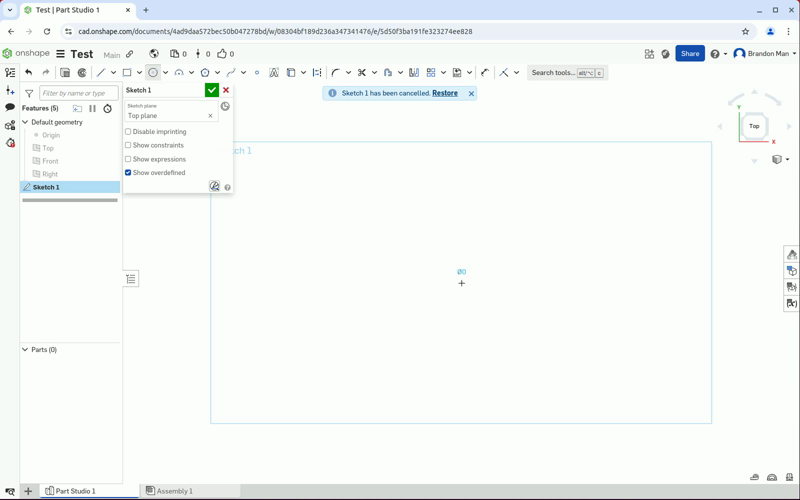
mouse_move(507, 282)
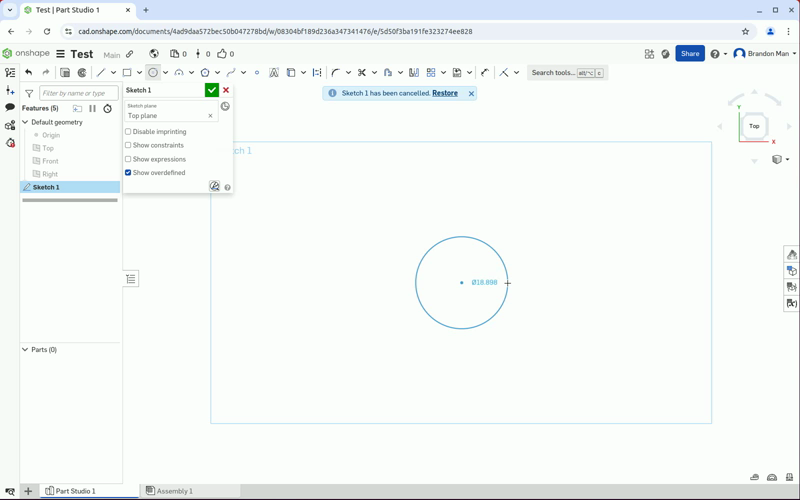
click(507, 282)
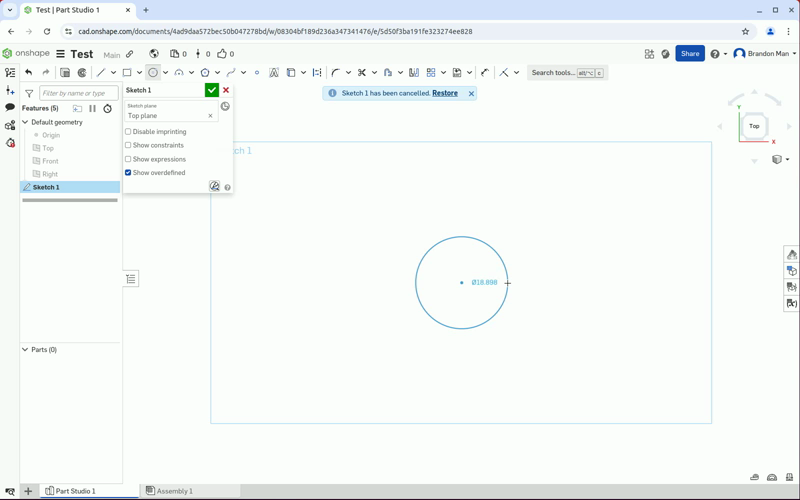
key(esc)
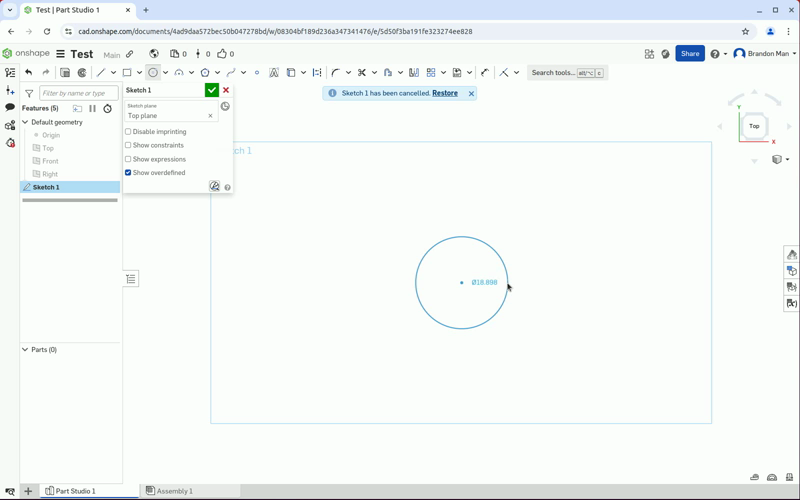
mouse_move(483, 279)
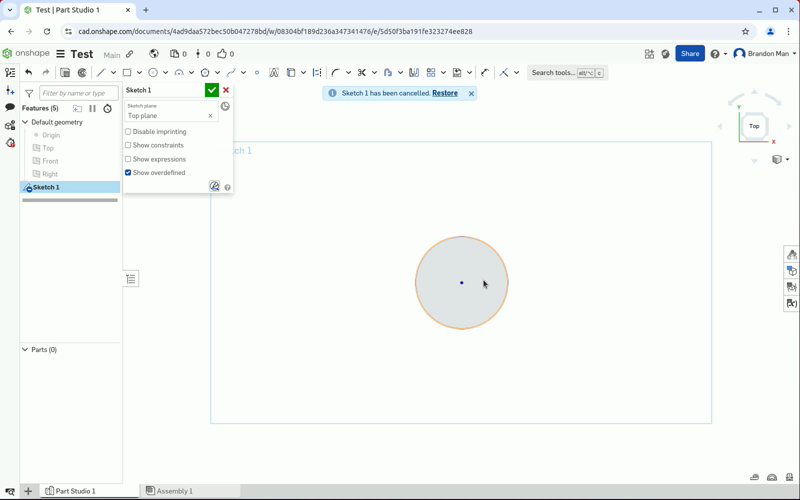
click(483, 279)
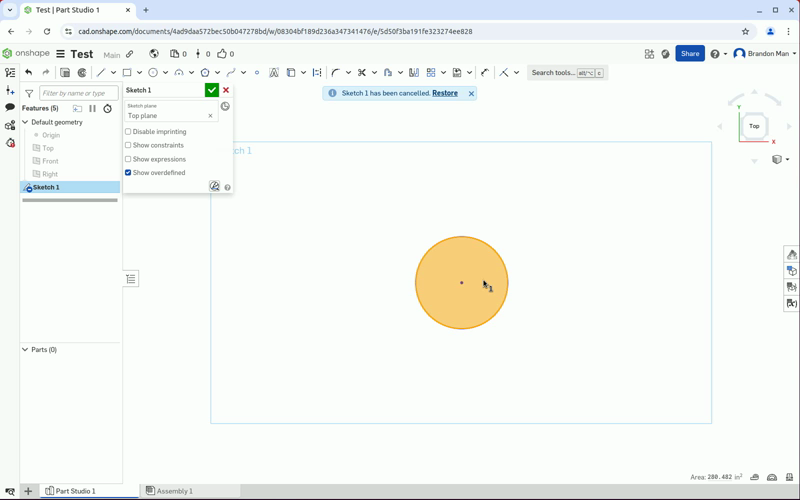
mouse_move(73, 352)
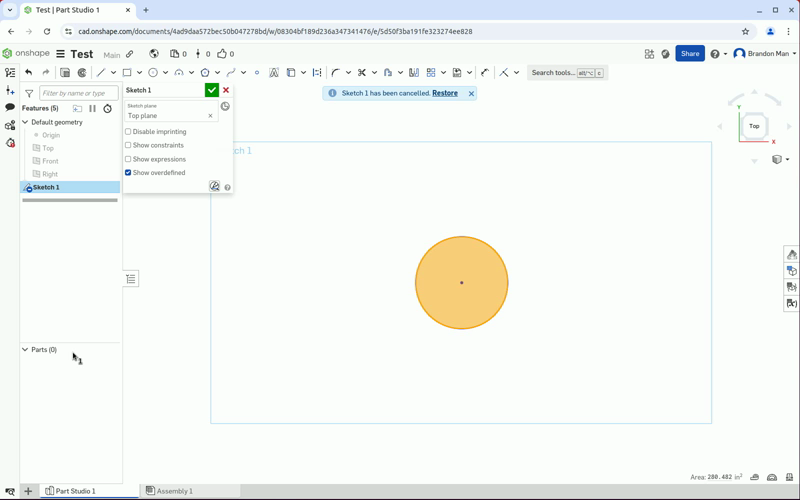
key(shift+y)
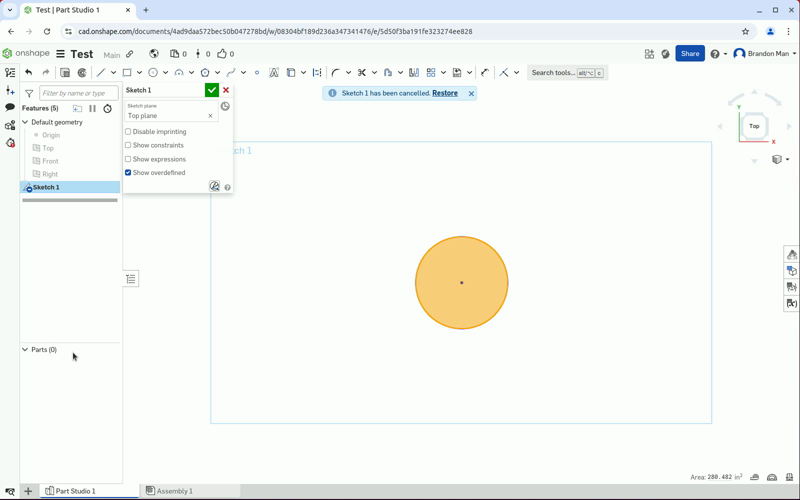
key(shift+e)
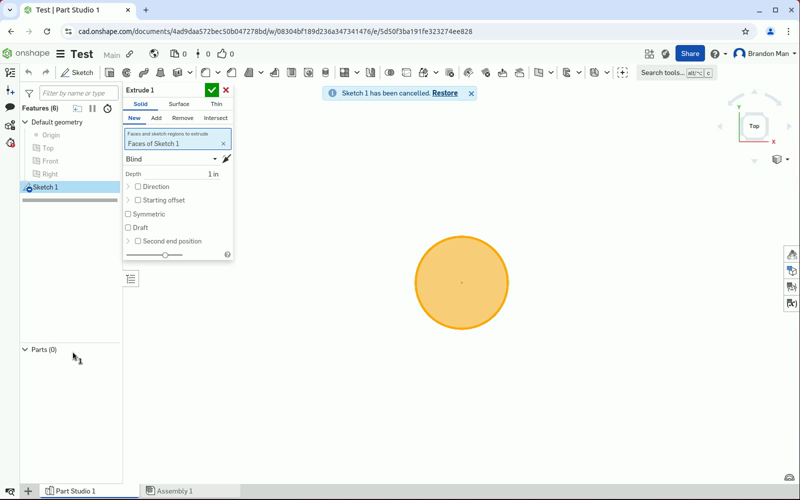
mouse_move(143, 106)
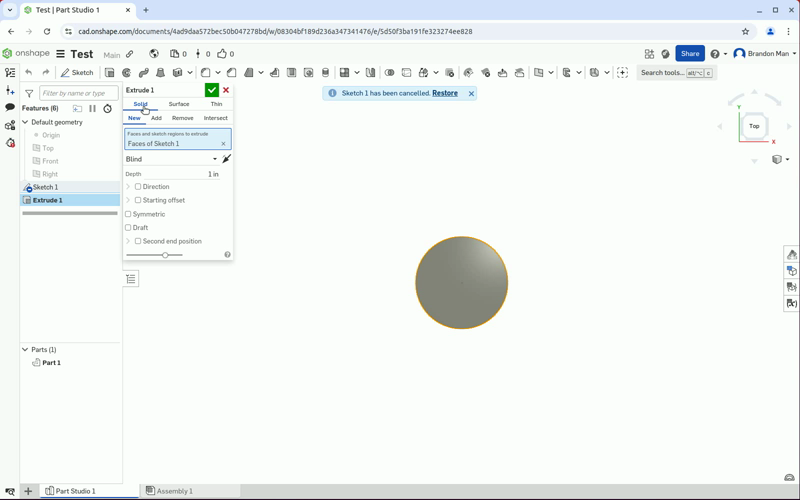
click(143, 106)
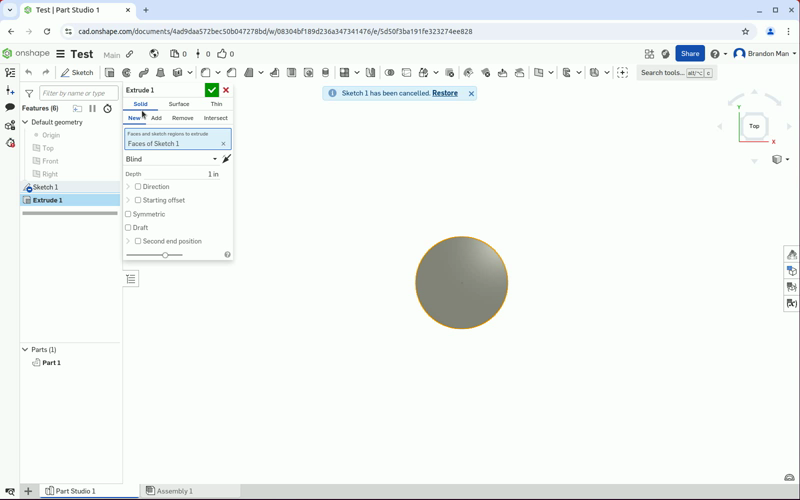
mouse_move(137, 120)
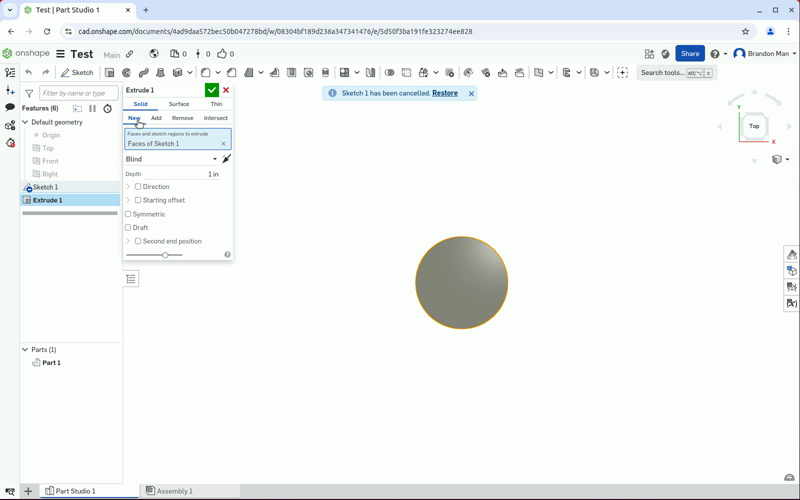
click(137, 120)
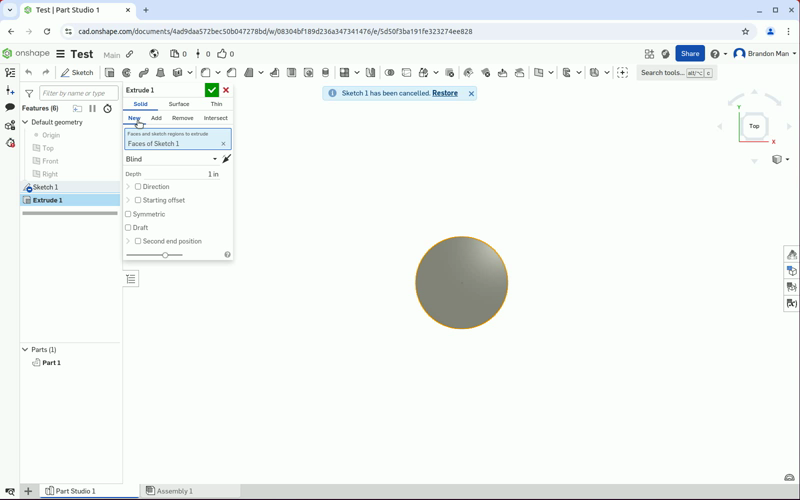
key(tab, 4)
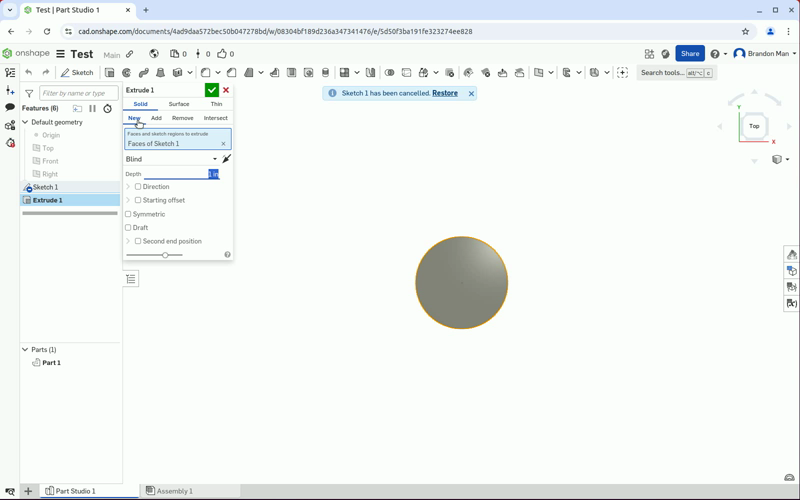
text(23.108)
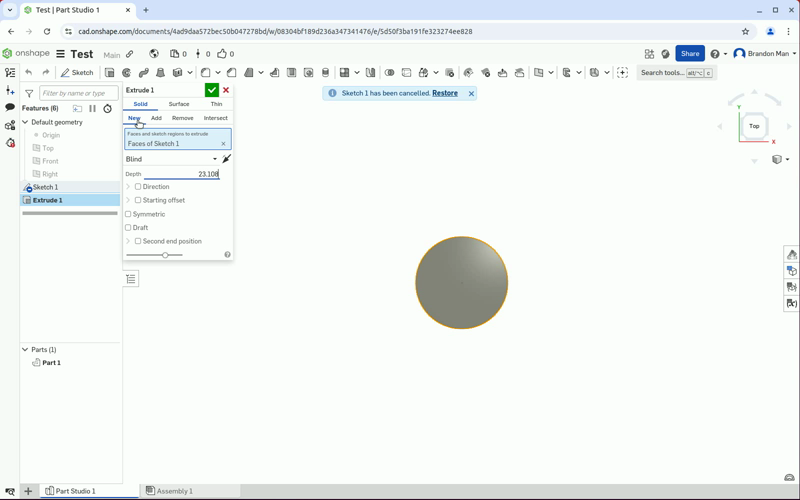
key(enter)
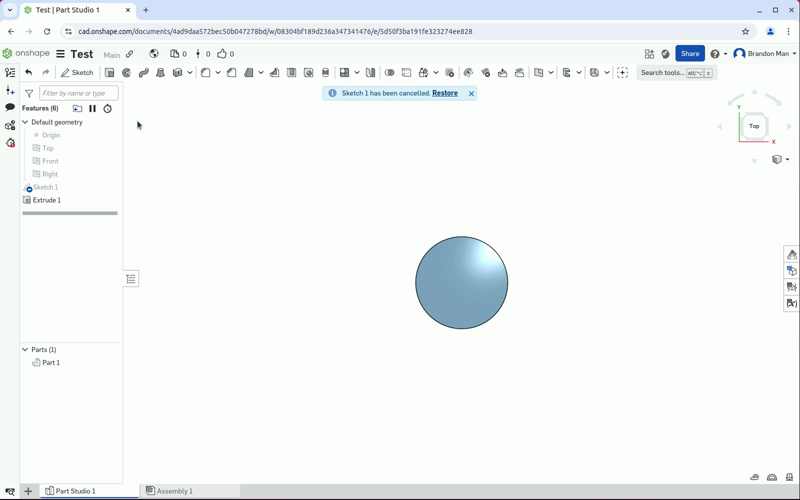
key(shift+h)
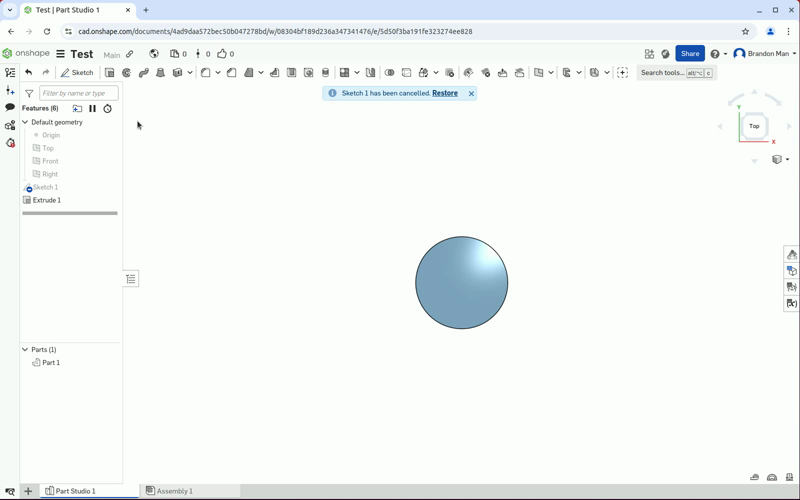
key(shift+h)
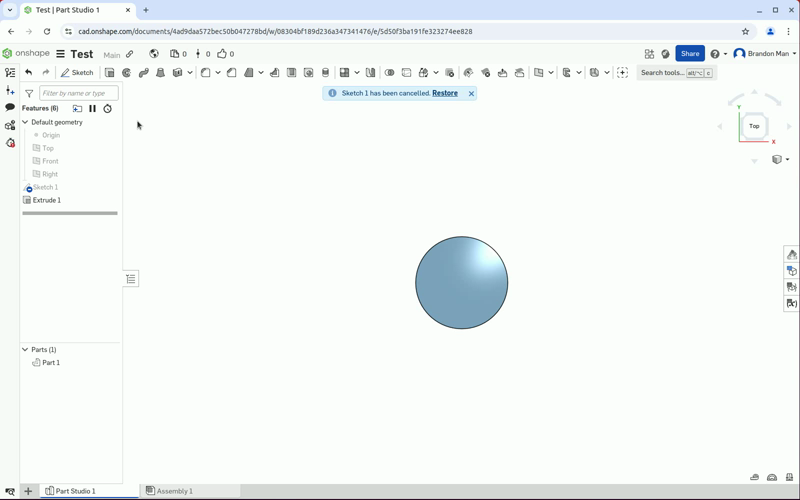
mouse_move(73, 189)
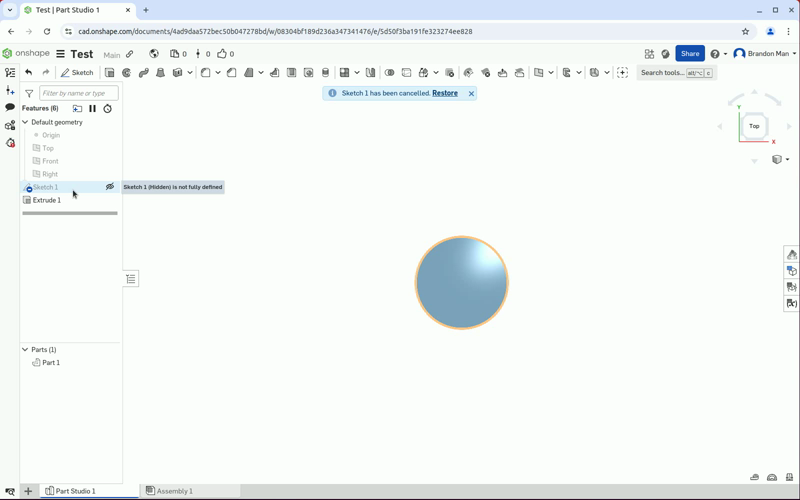
click(73, 189)
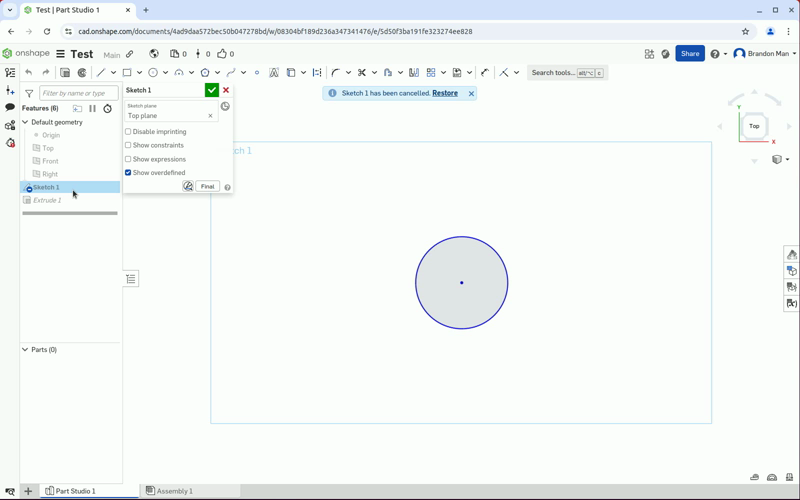
mouse_move(229, 92)
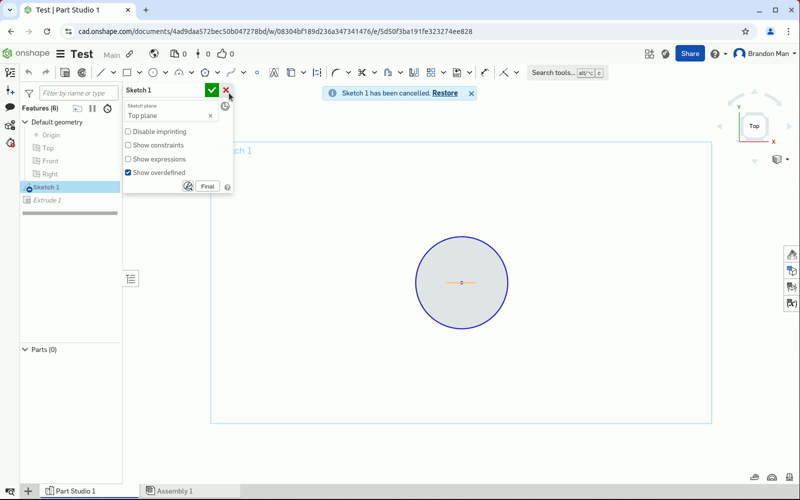
click(229, 92)
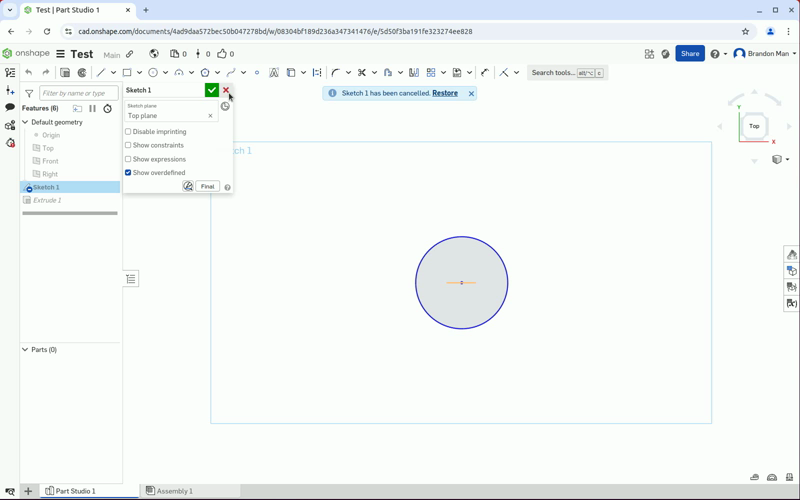
key(shift+s)
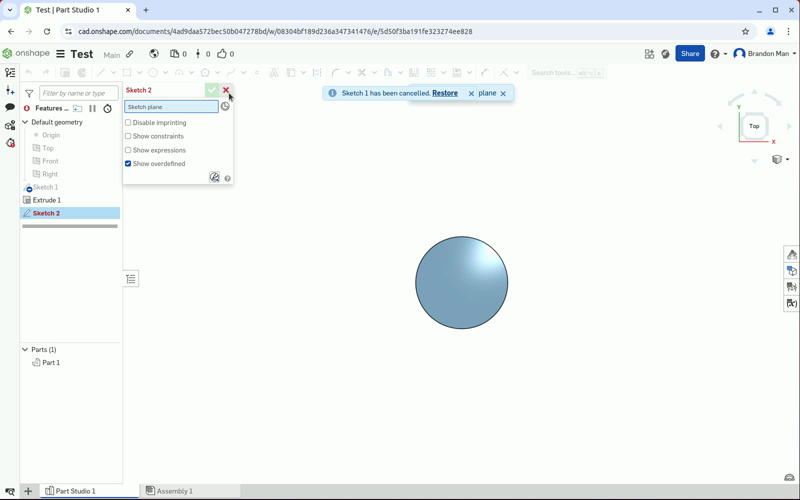
mouse_move(73, 150)
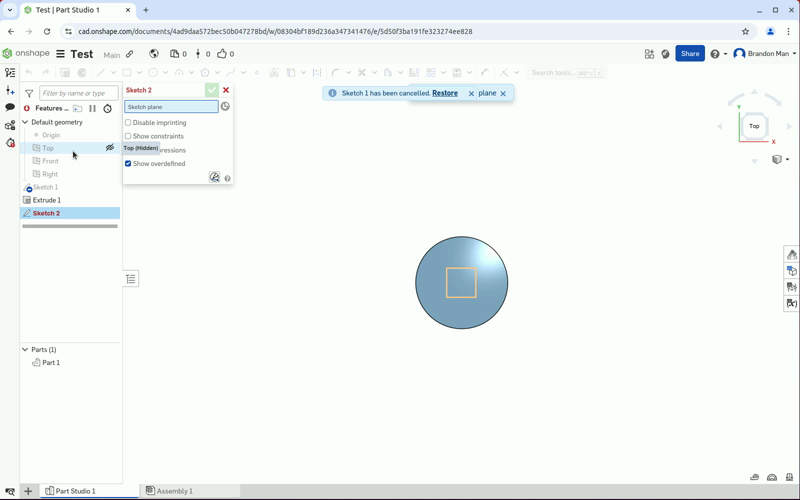
click(73, 150)
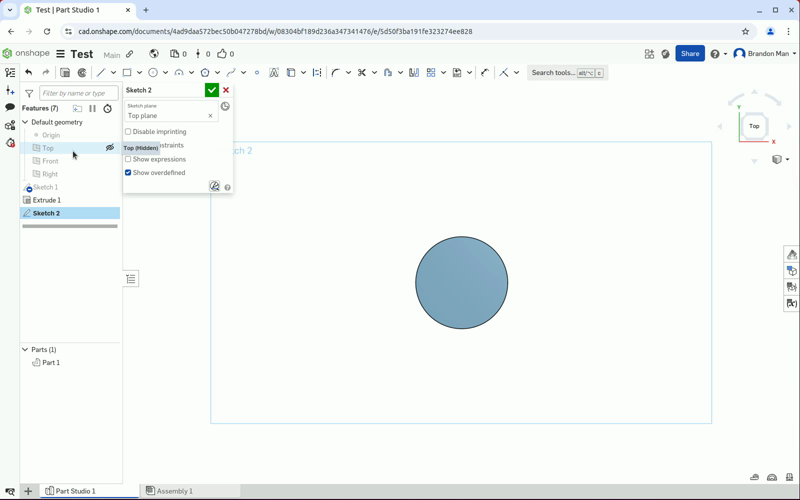
mouse_move(73, 352)
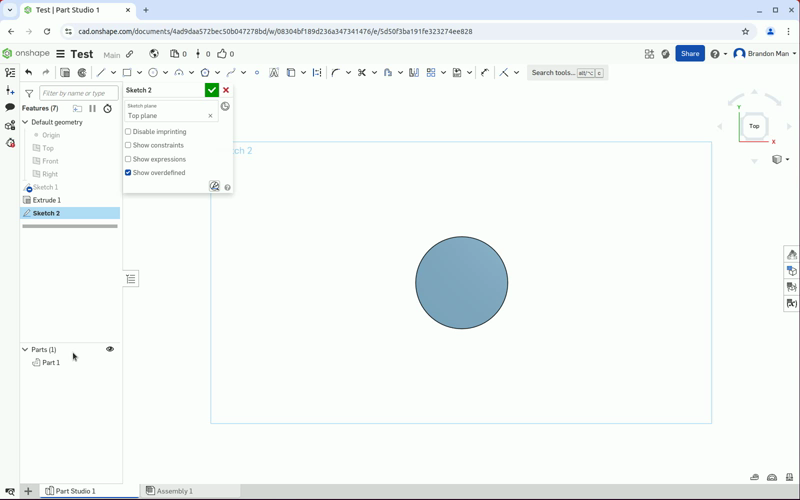
key(y)
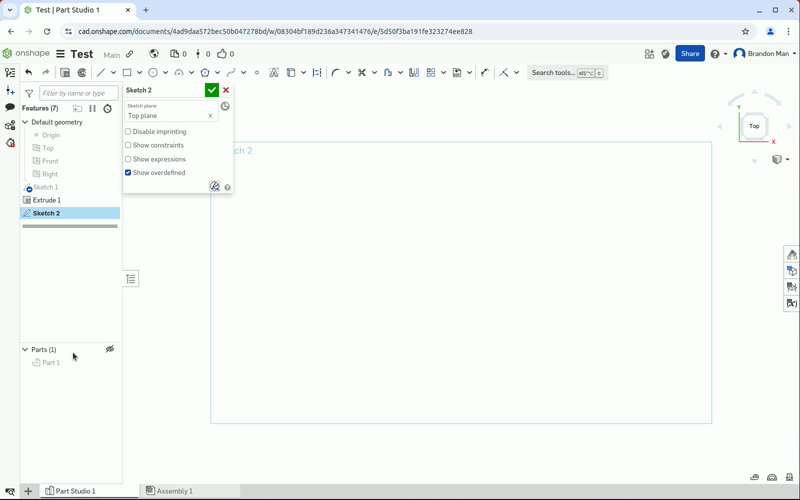
key(c)
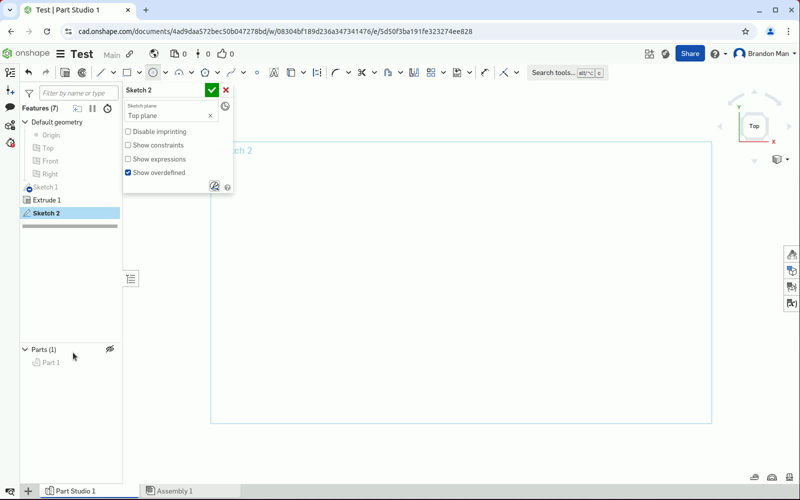
key_down(shift)
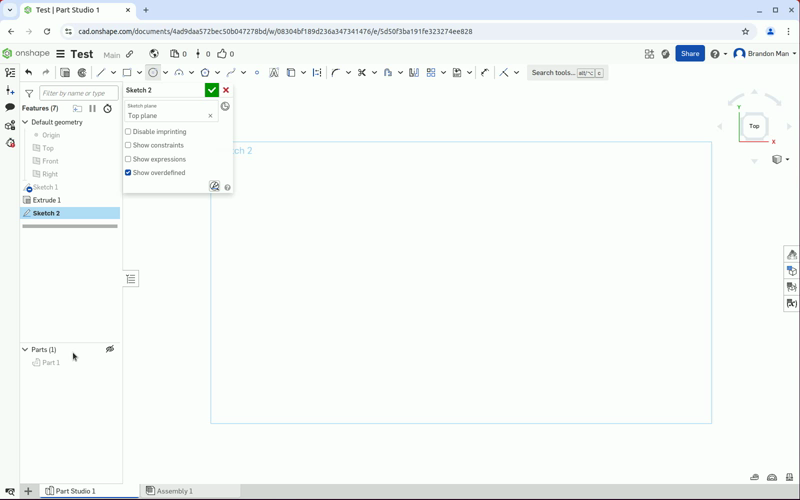
mouse_move(461, 282)
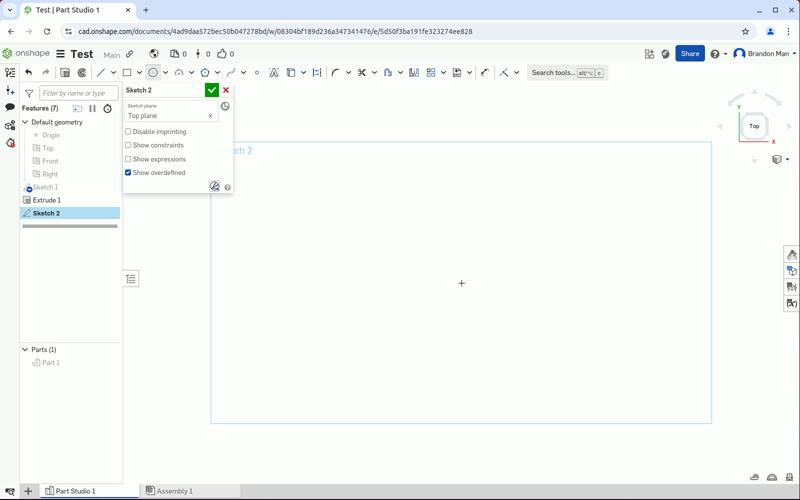
click(461, 282)
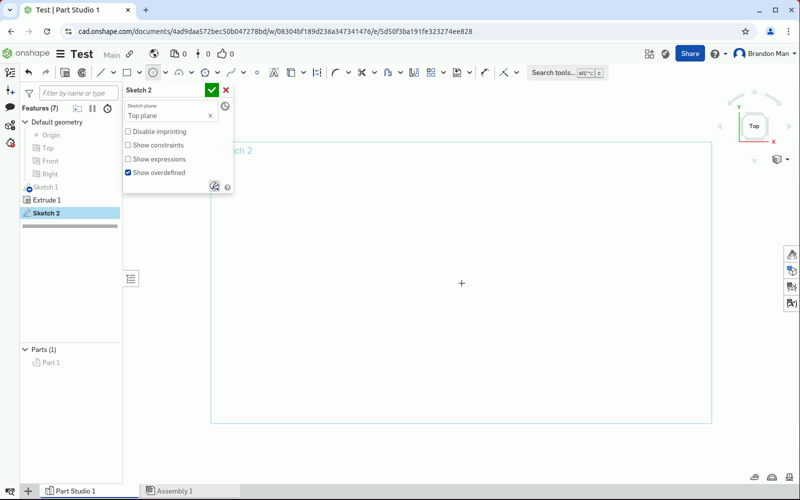
key_up(shift)
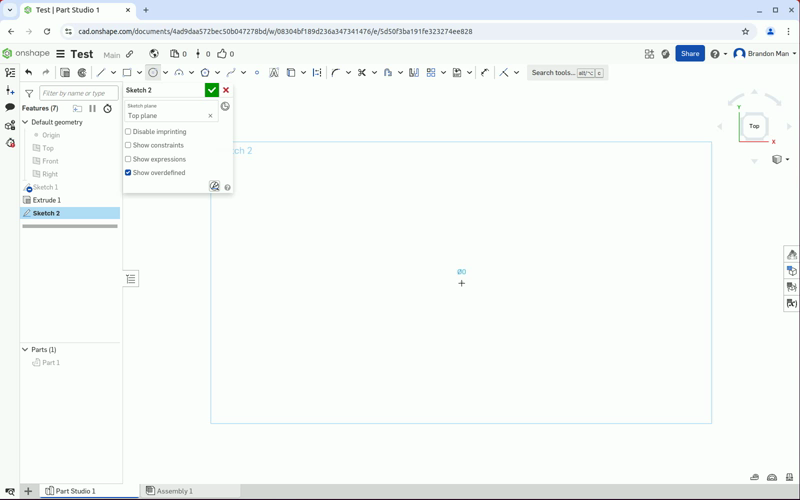
mouse_move(507, 282)
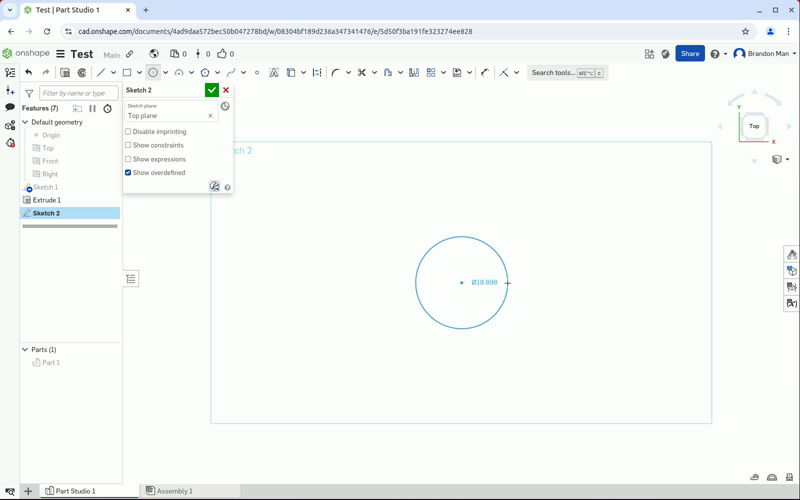
click(507, 282)
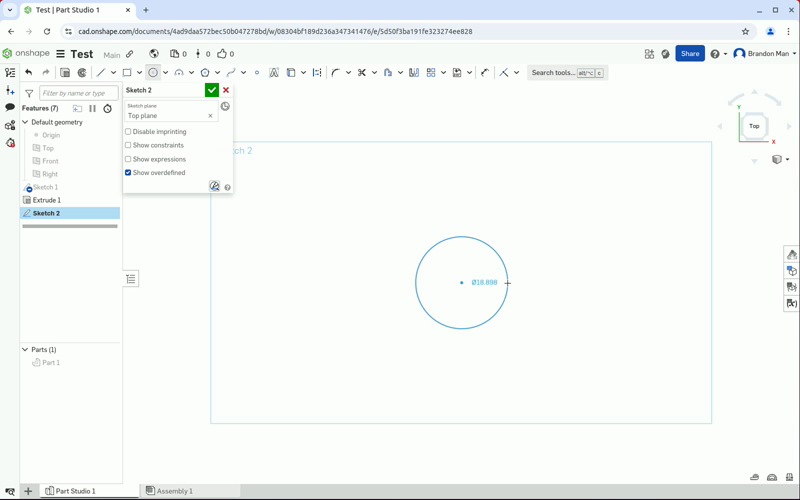
key(esc)
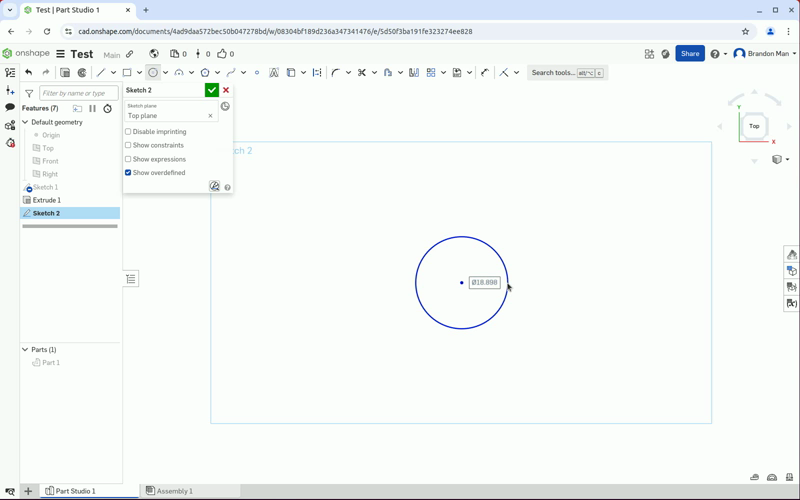
mouse_move(448, 309)
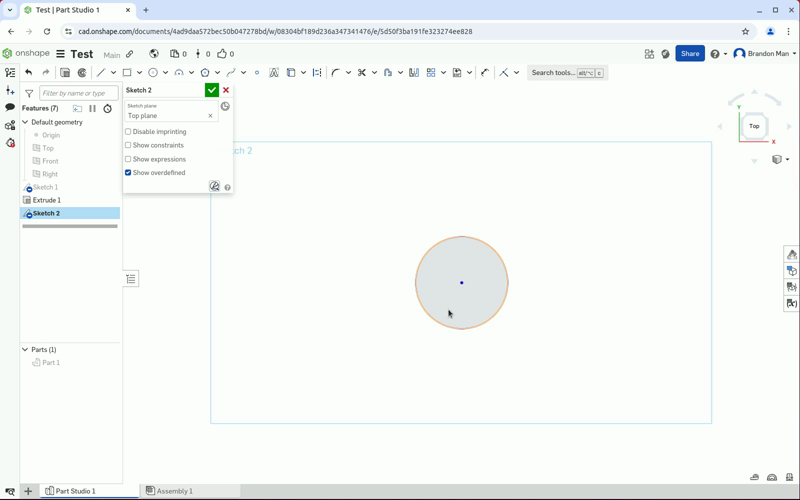
click(448, 309)
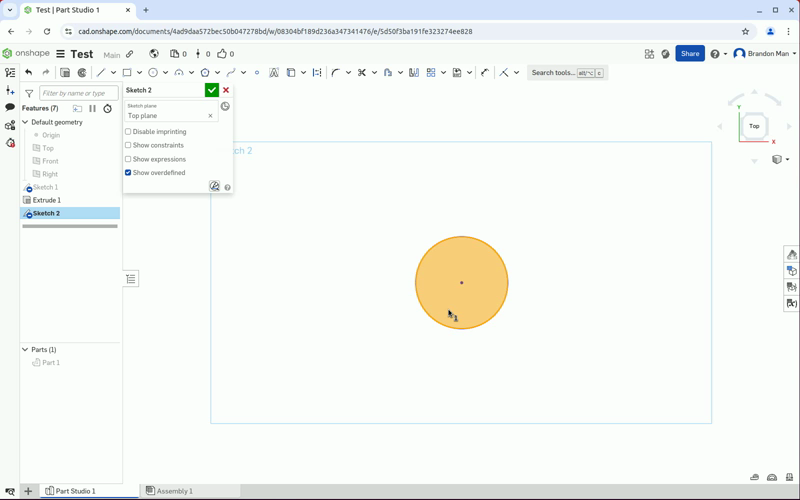
mouse_move(73, 352)
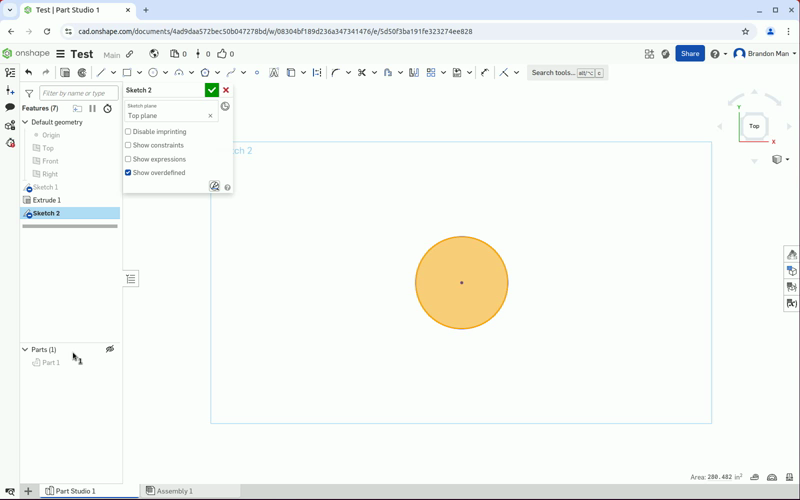
key(shift+y)
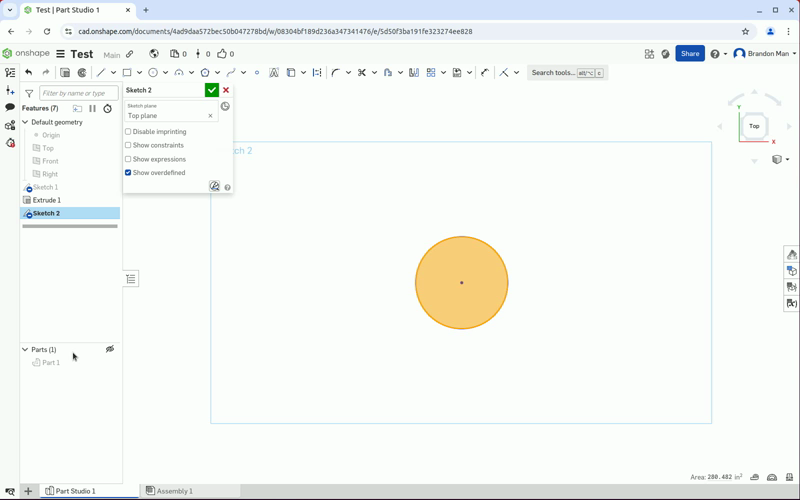
key(shift+e)
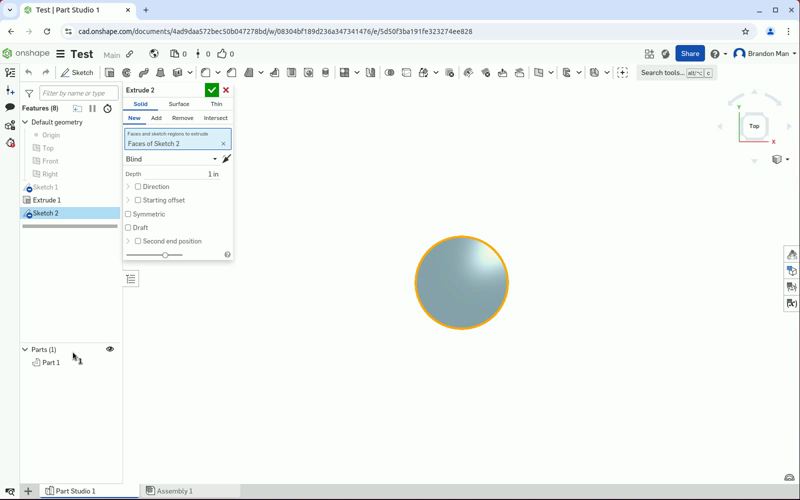
mouse_move(143, 106)
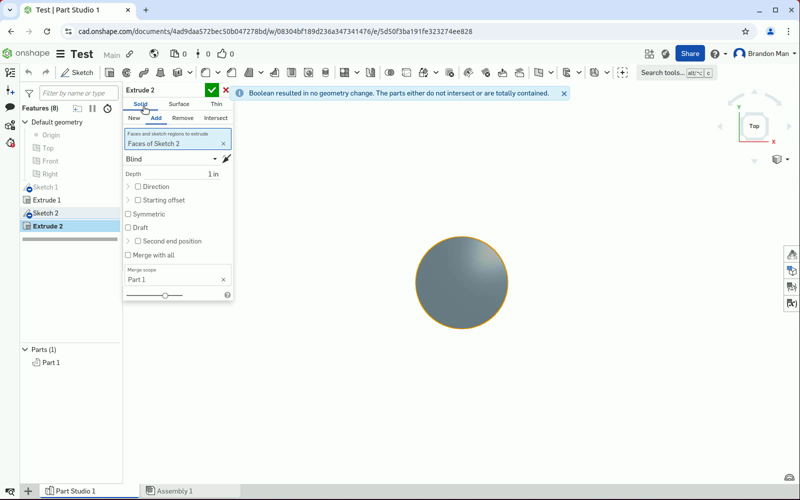
click(143, 106)
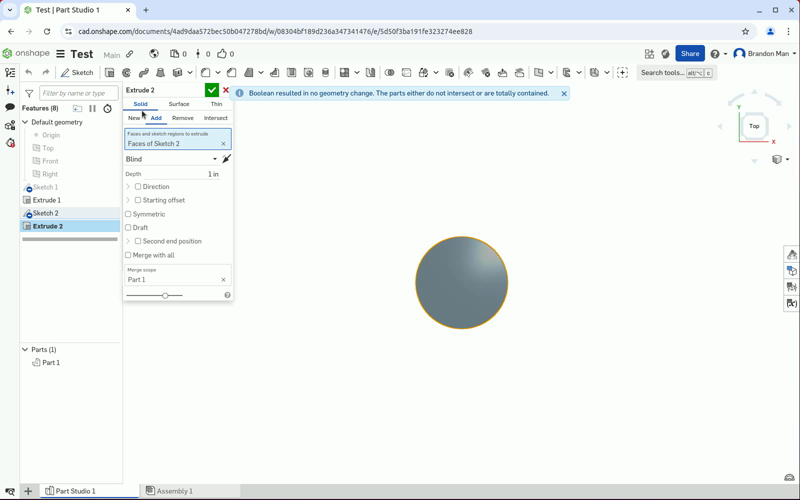
mouse_move(137, 120)
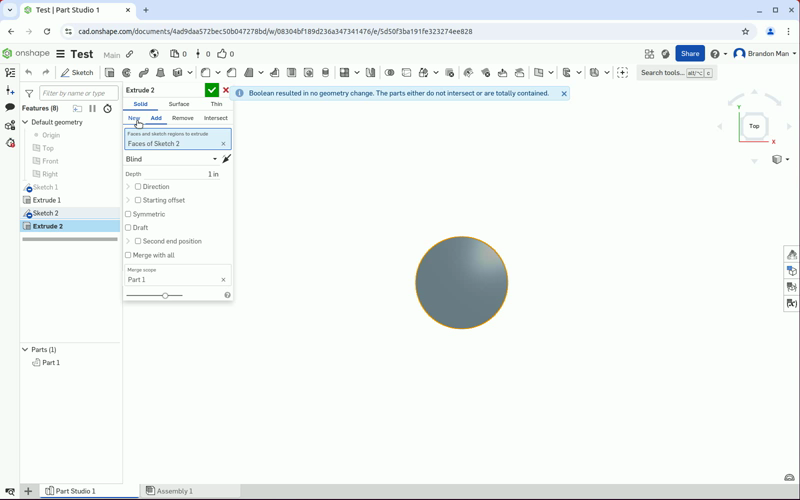
click(137, 120)
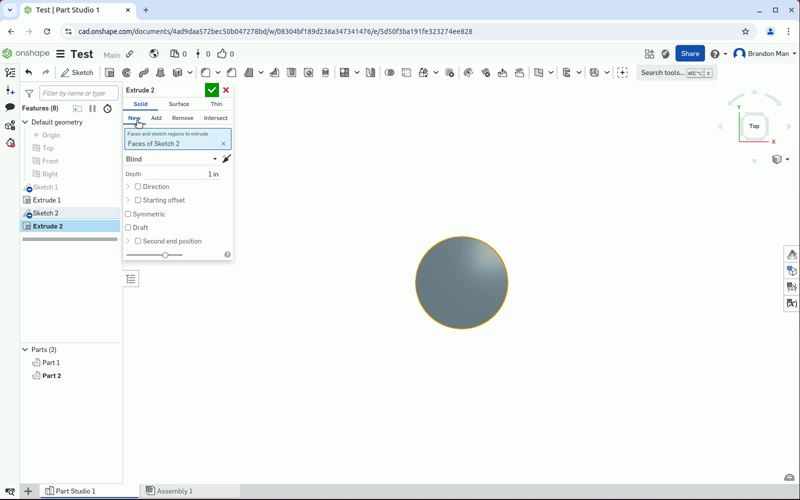
key(tab, 4)
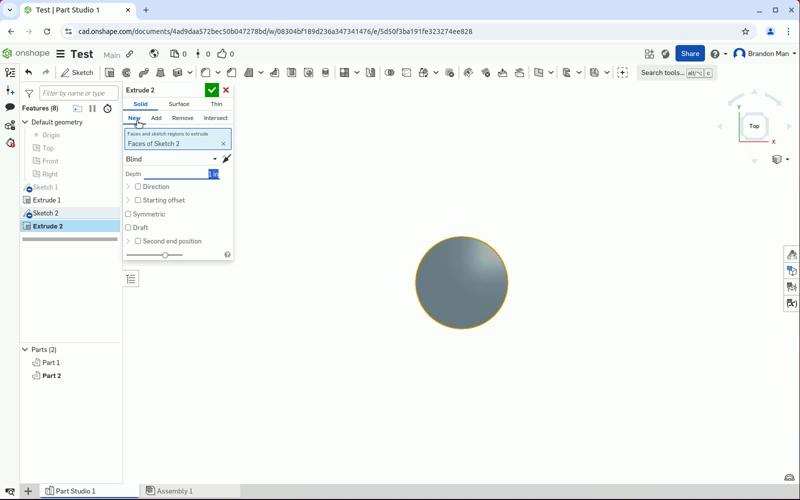
text(23.108)
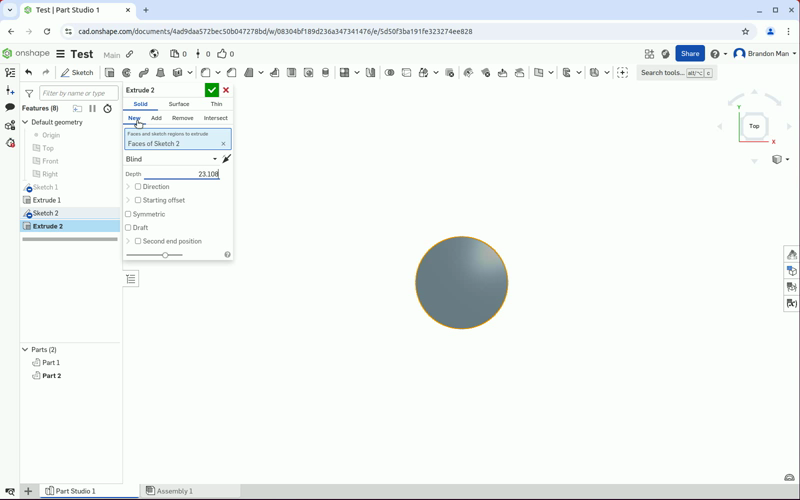
key(enter)
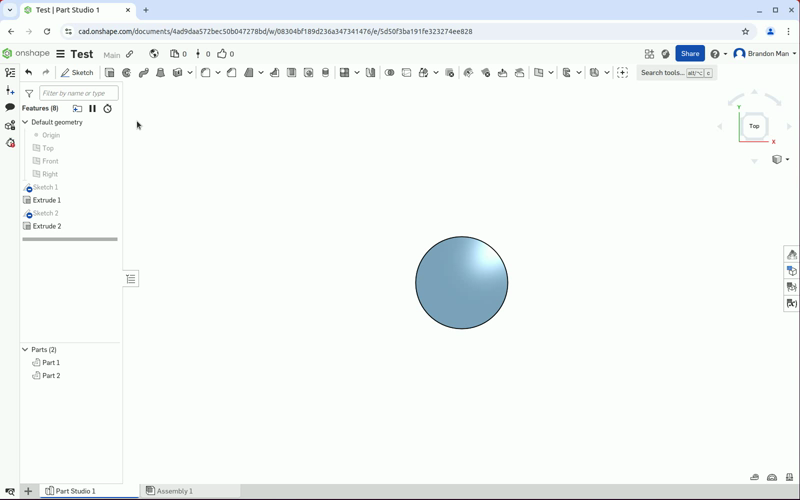
key(shift+h)
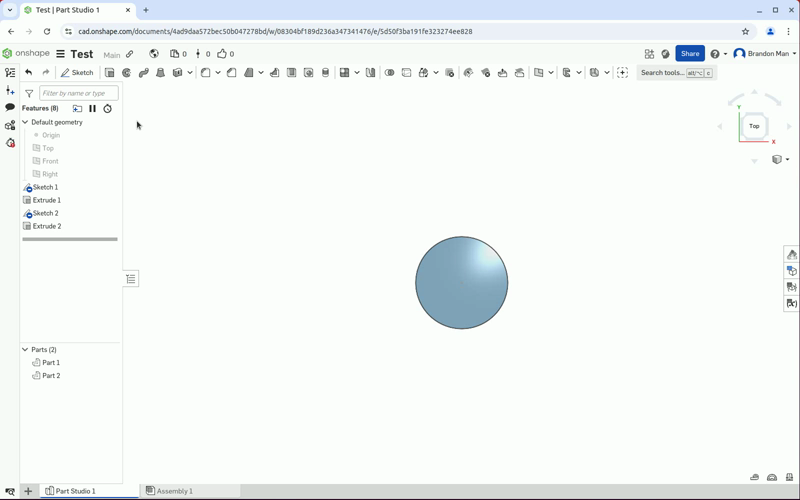
key(shift+h)
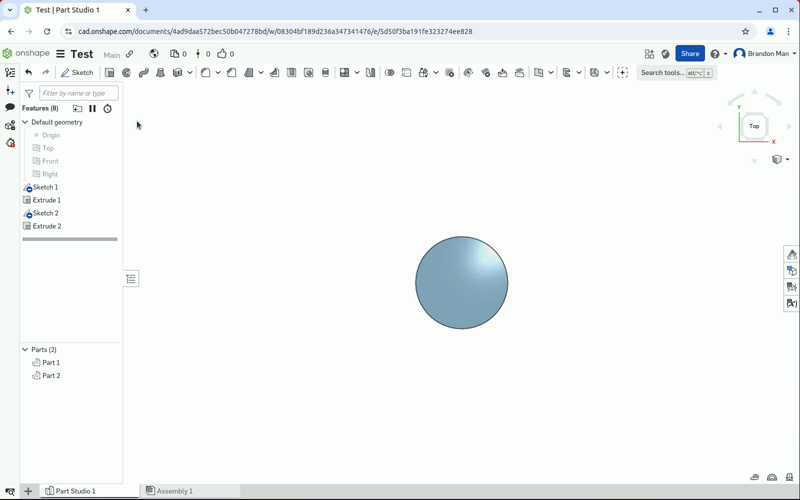
key(shift+7)
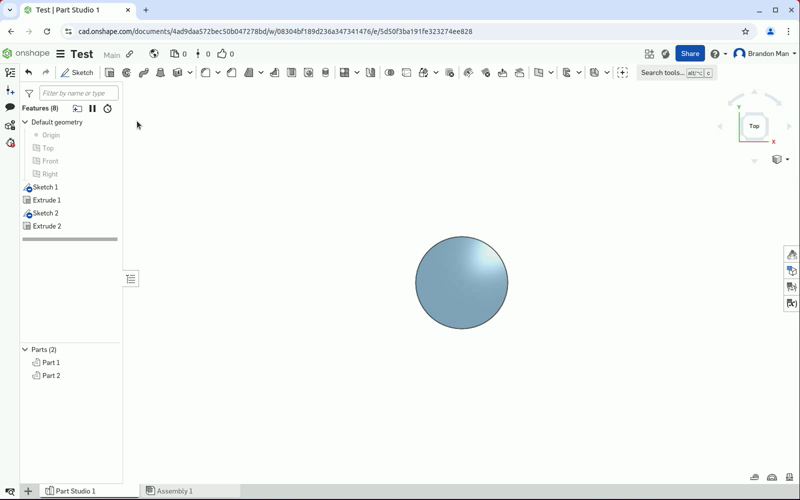
key(up, 3)
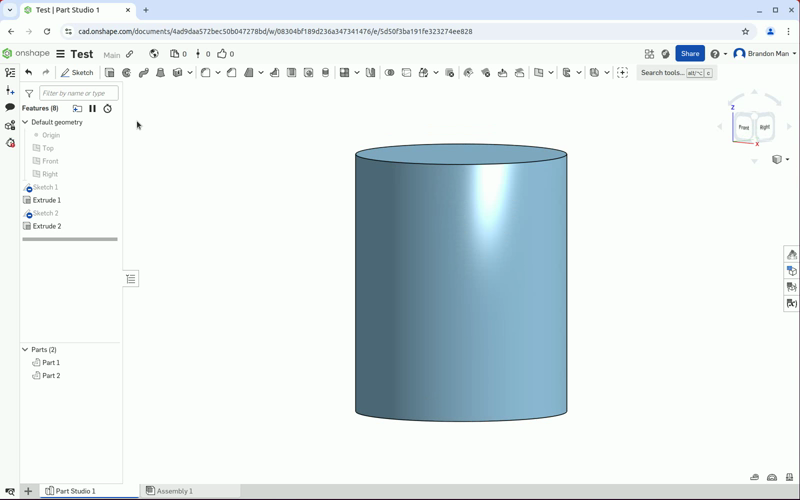
key(left, 3)
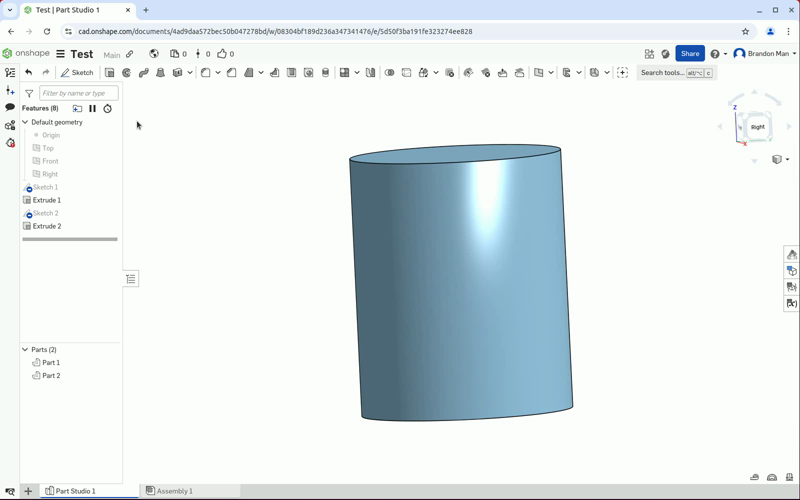
key(right, 3)
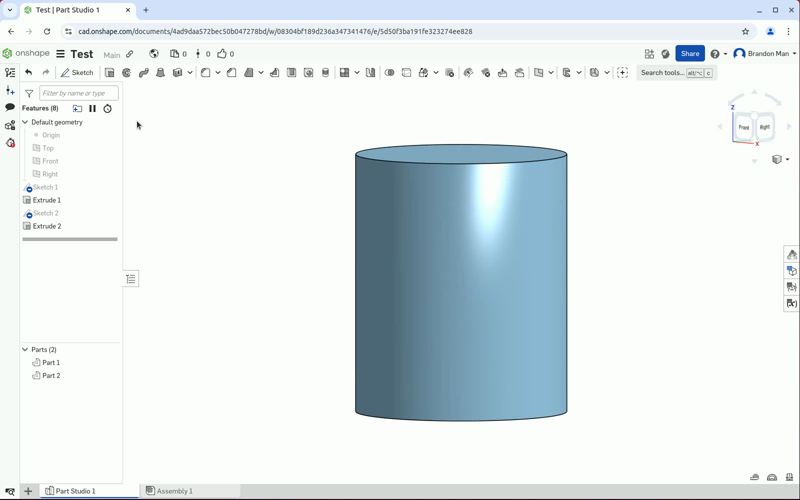
key(down, 3)
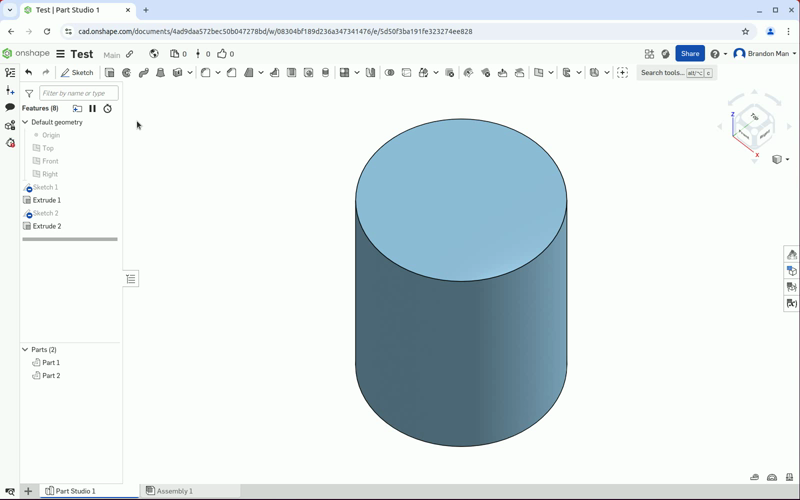
mouse_move(73, 189)
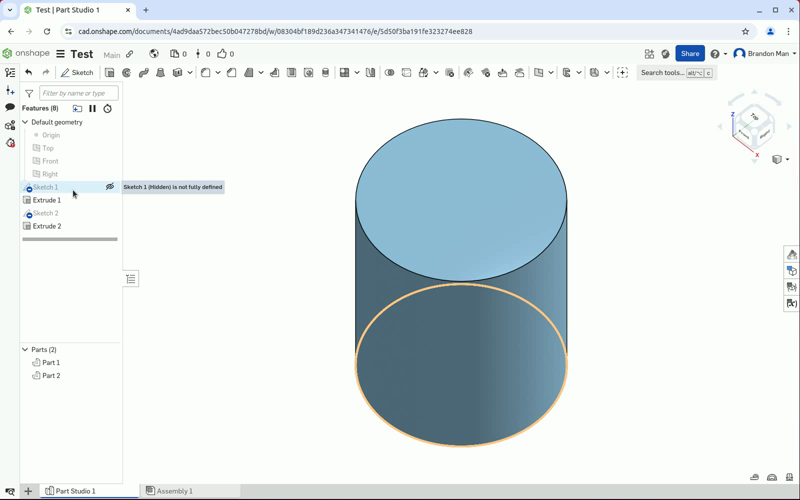
click(73, 189)